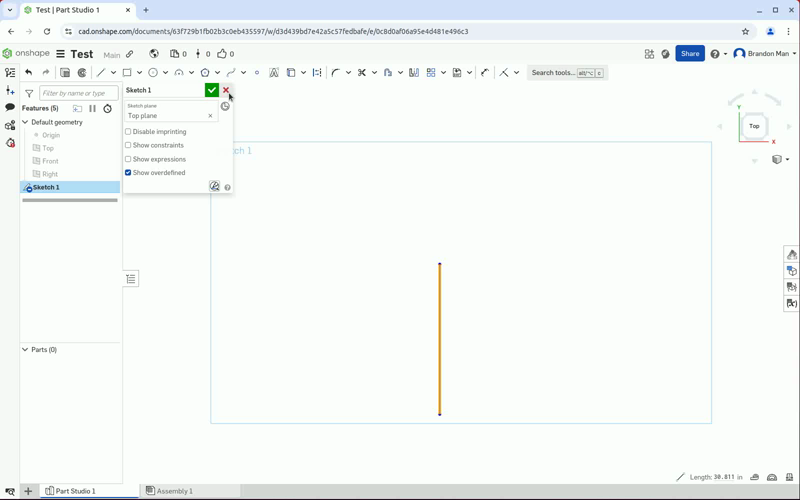
key(shift+h)
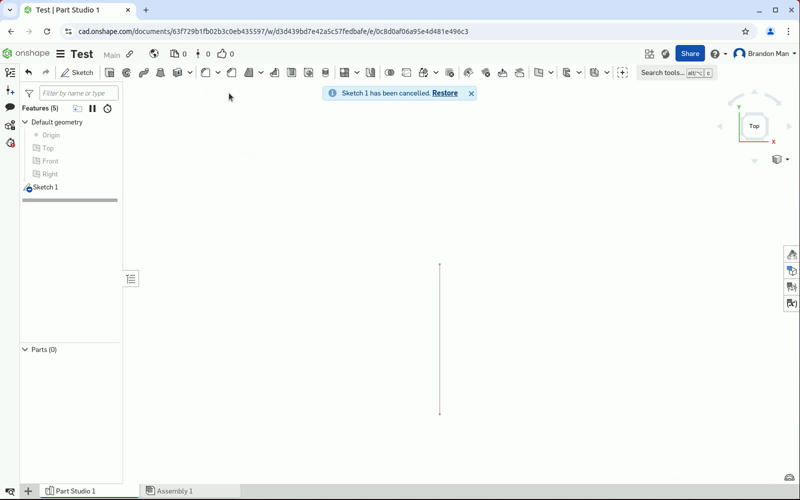
key(shift+s)
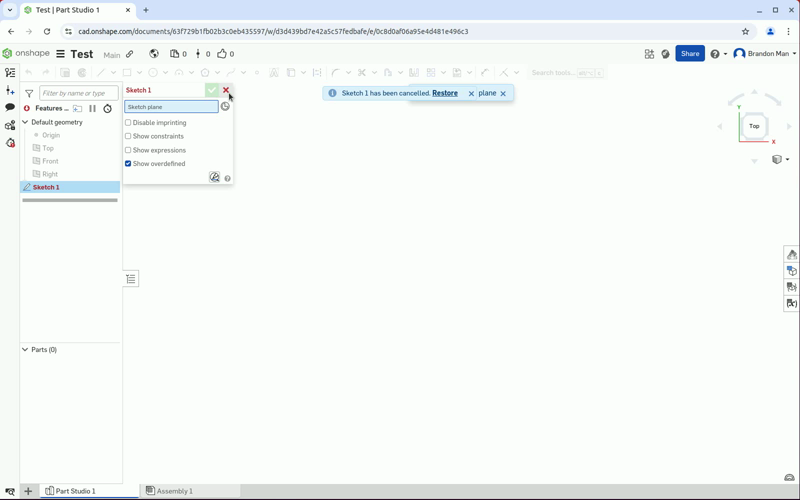
mouse_move(73, 150)
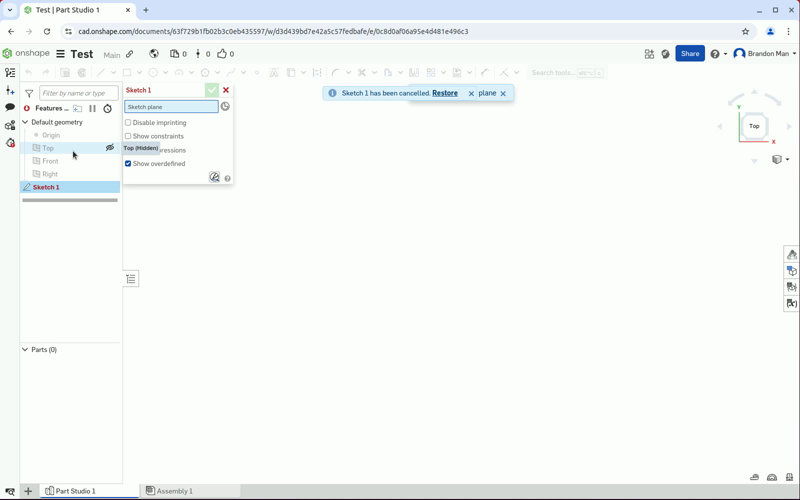
click(73, 150)
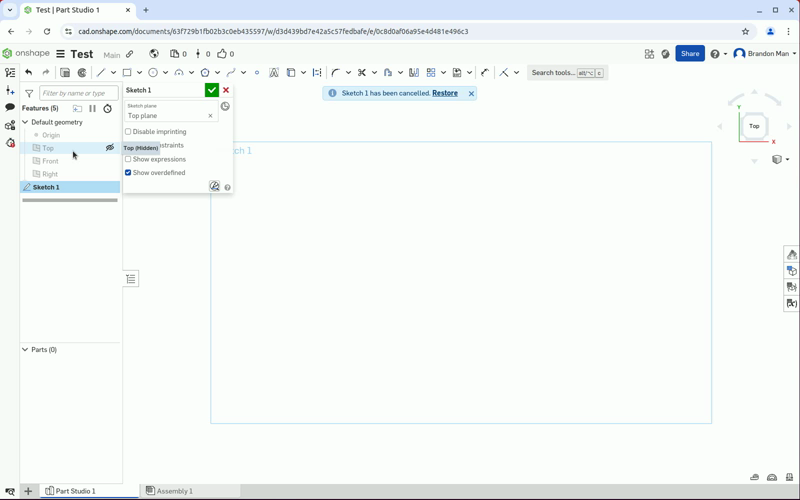
mouse_move(73, 352)
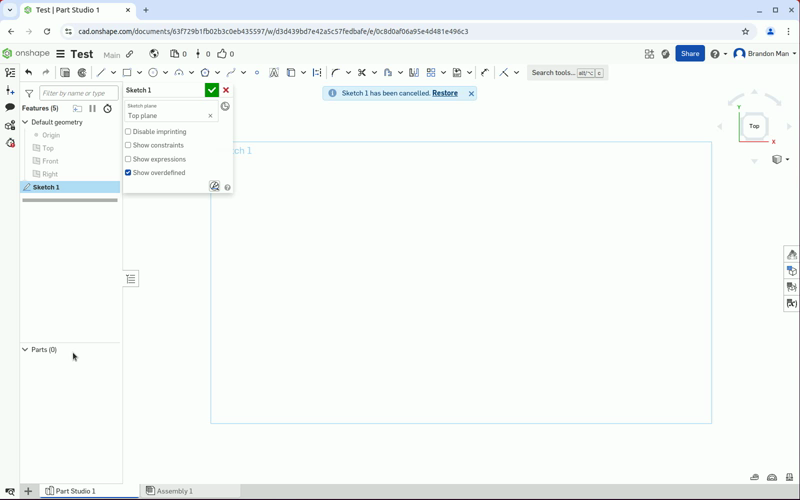
key(y)
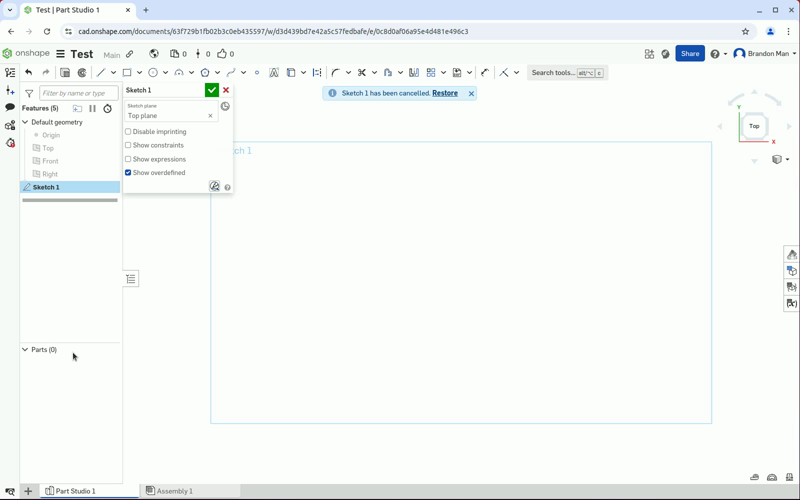
key(c)
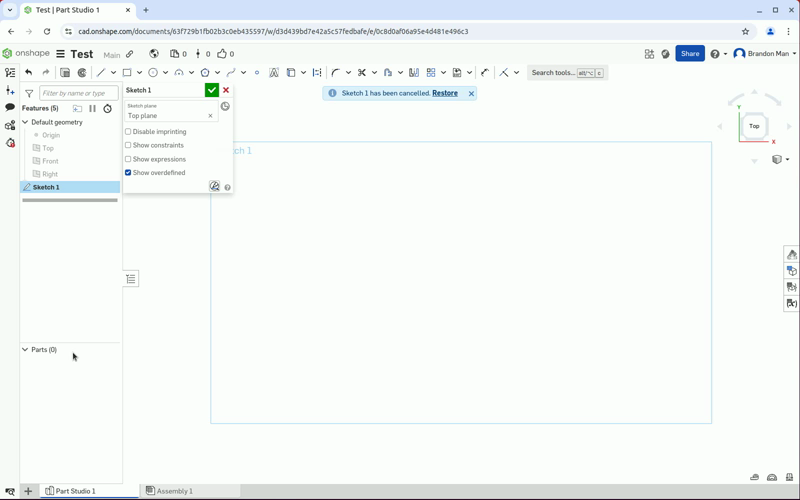
key_down(shift)
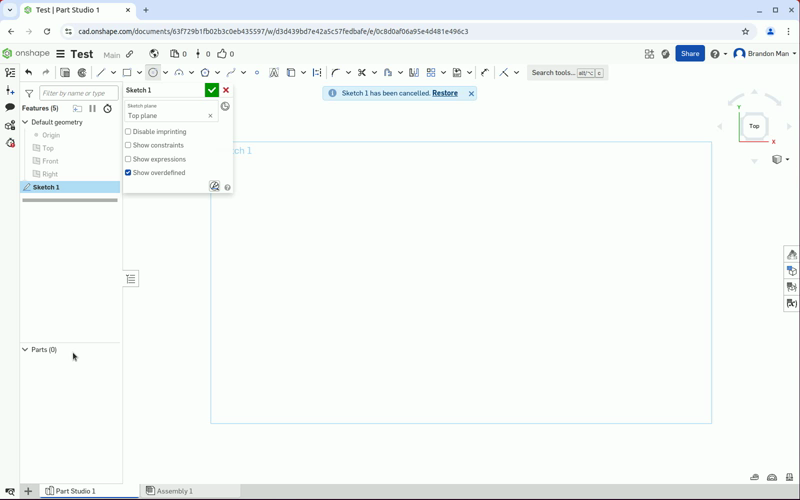
mouse_move(461, 282)
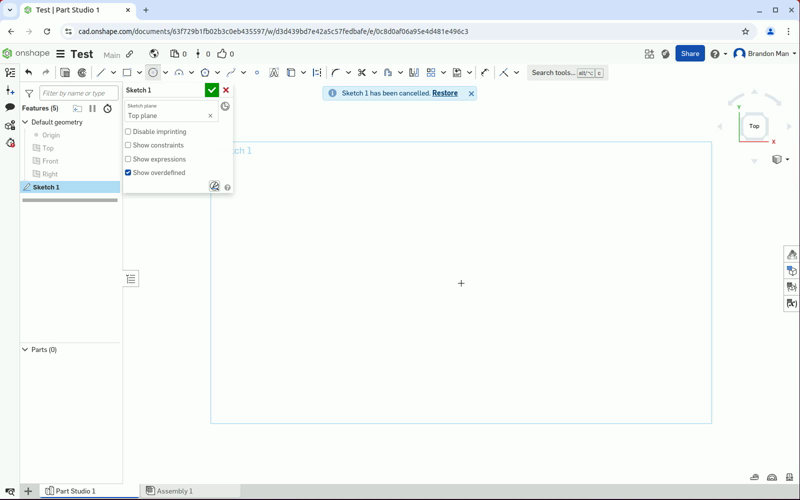
click(461, 282)
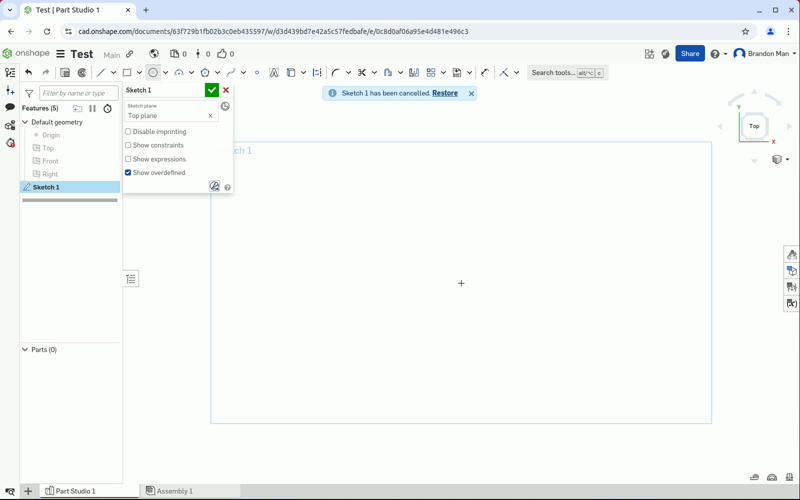
key_up(shift)
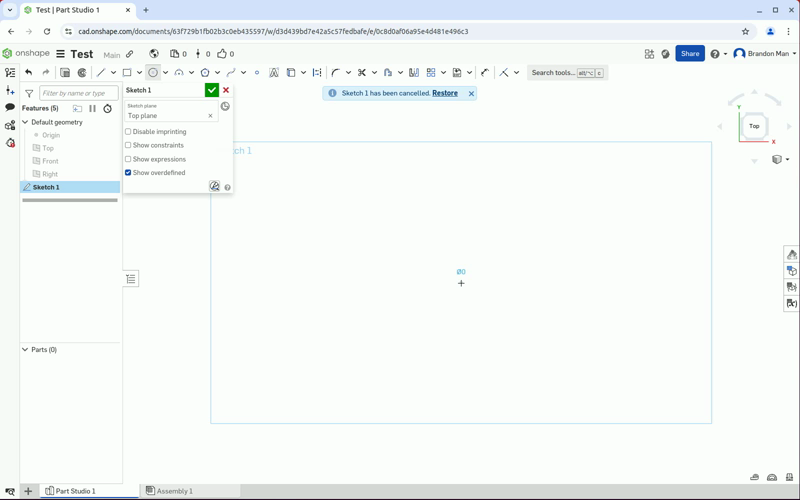
mouse_move(574, 282)
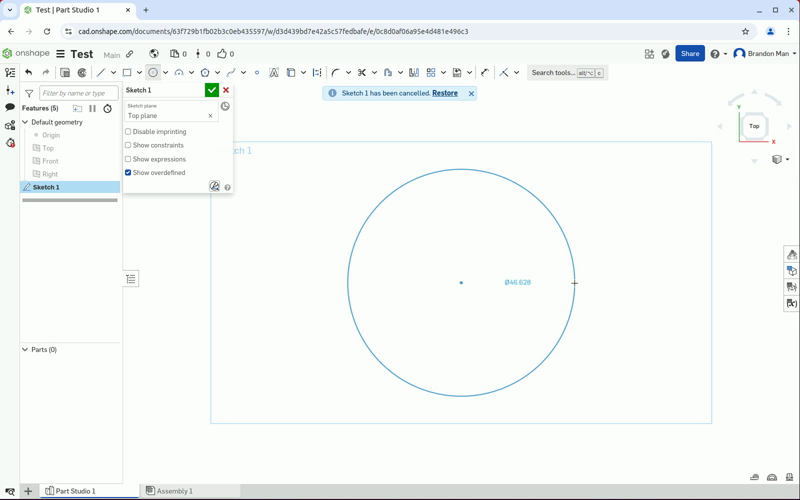
click(574, 282)
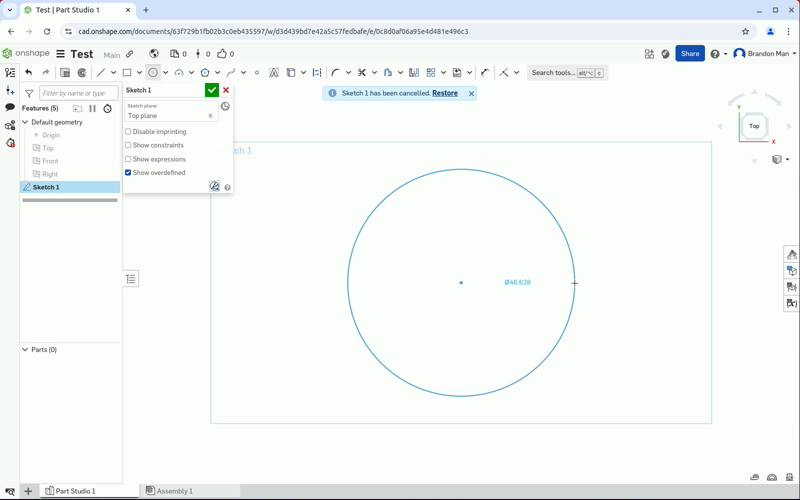
key(esc)
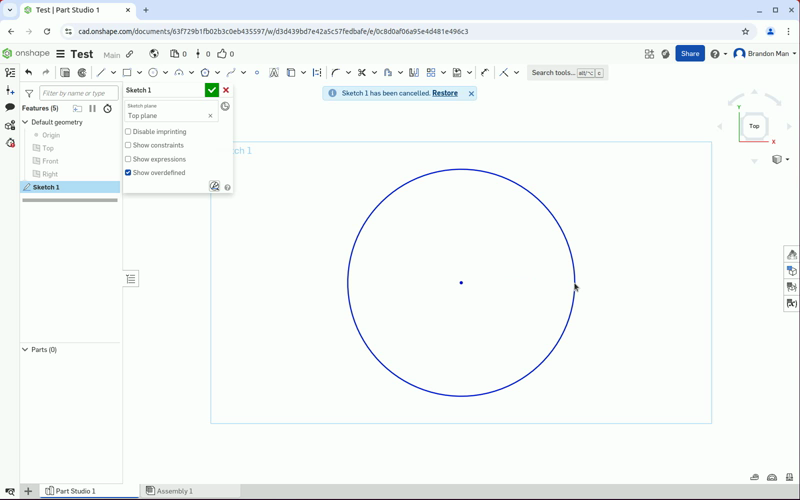
key(c)
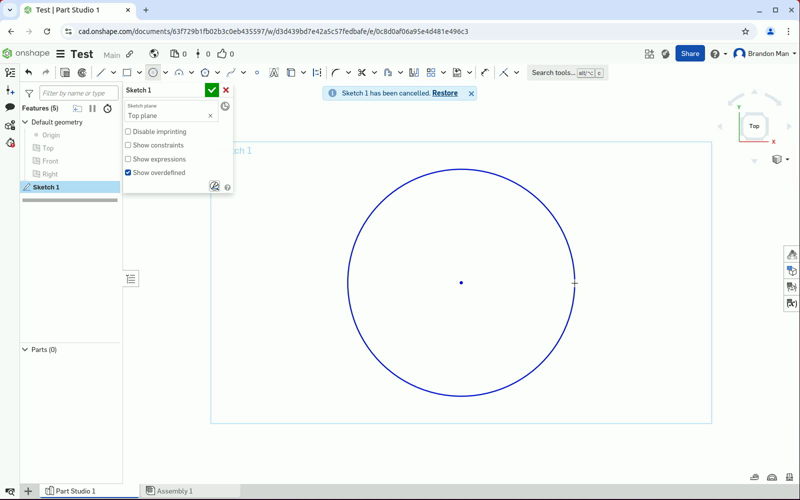
key_down(shift)
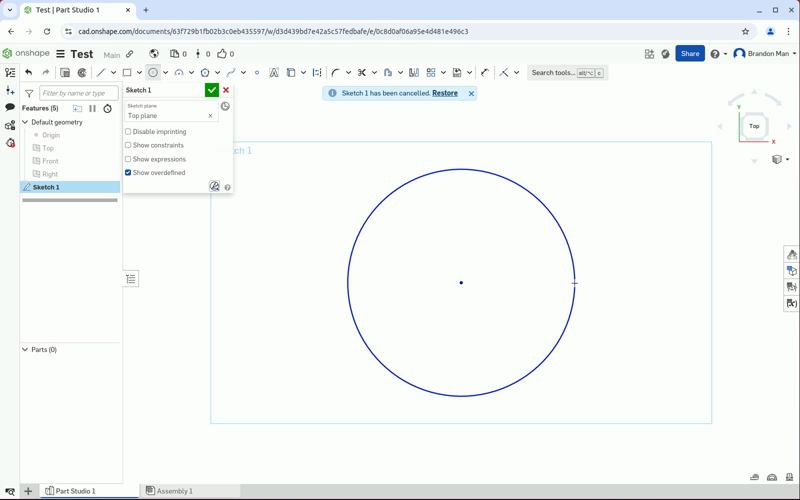
mouse_move(461, 282)
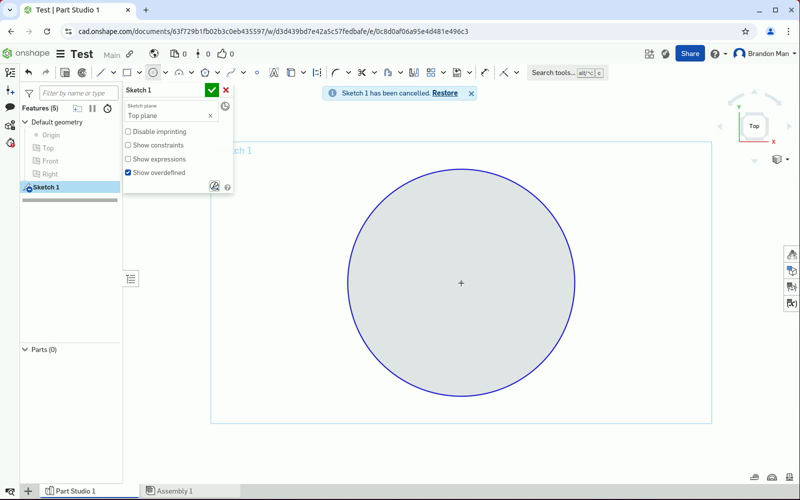
click(461, 282)
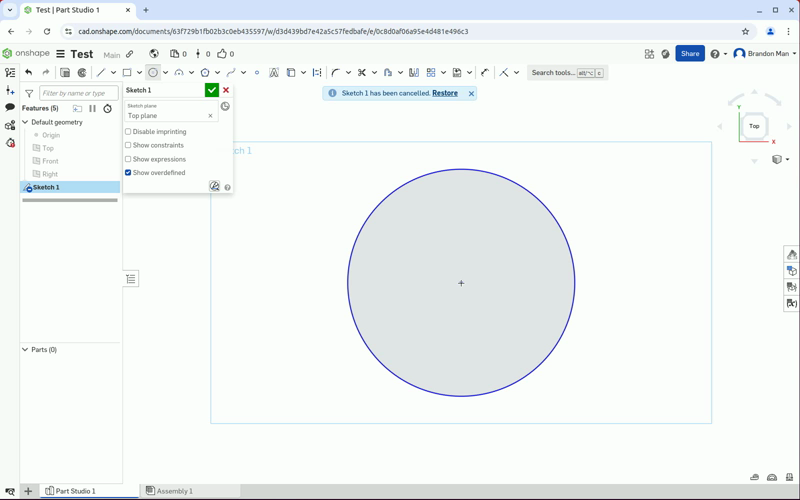
key_up(shift)
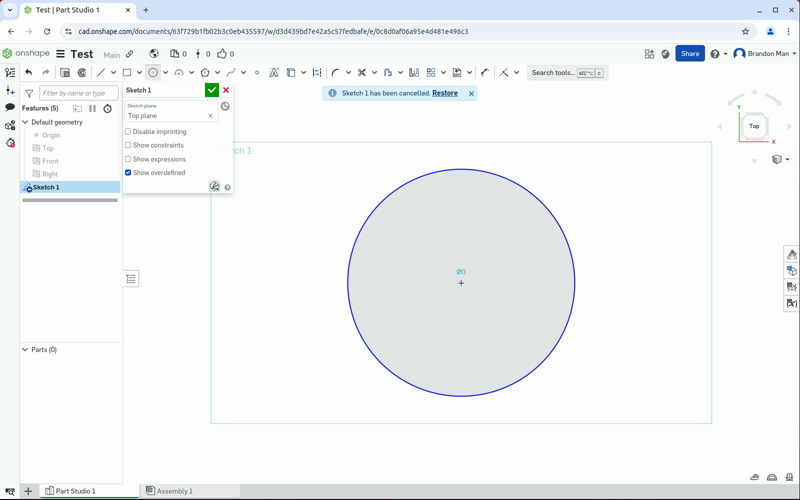
mouse_move(506, 282)
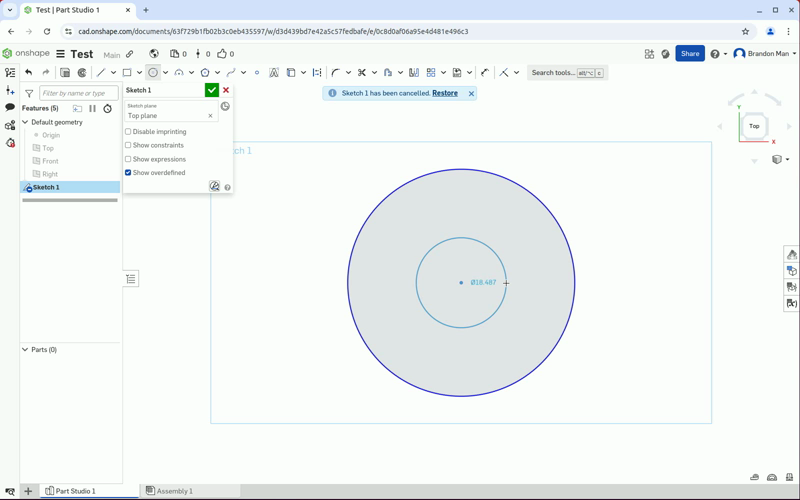
click(506, 282)
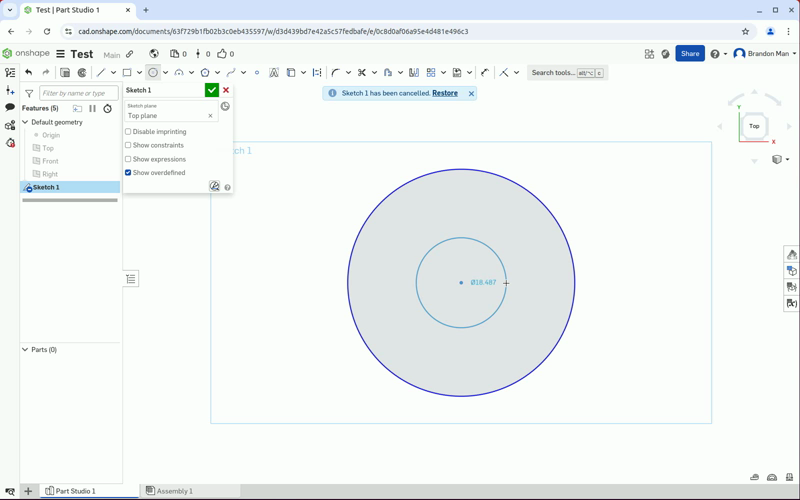
key(esc)
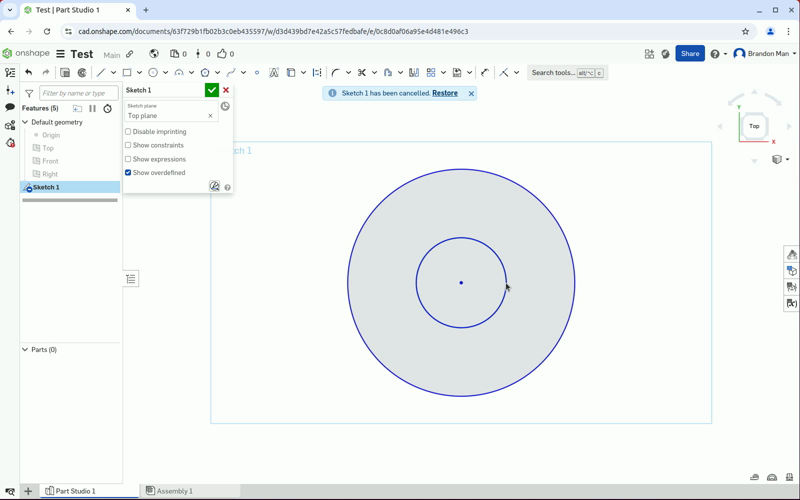
mouse_move(418, 213)
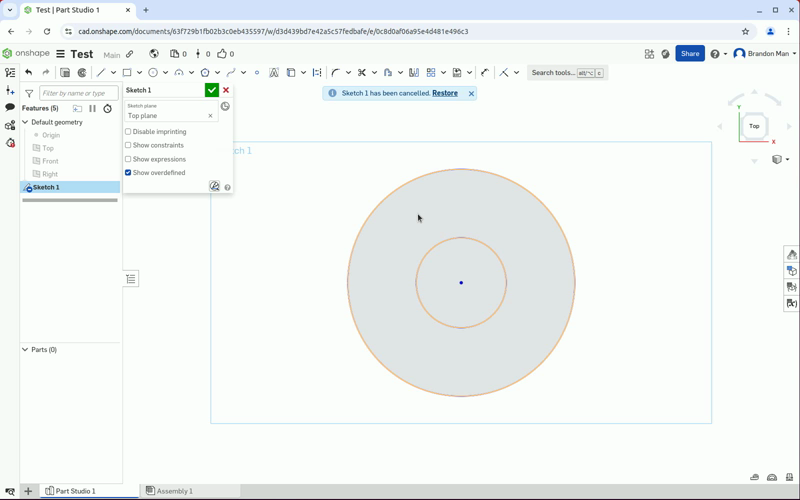
click(418, 213)
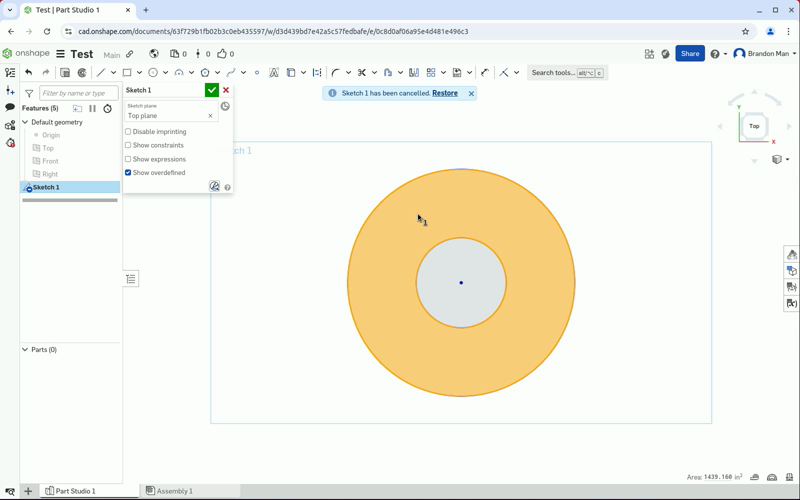
mouse_move(73, 352)
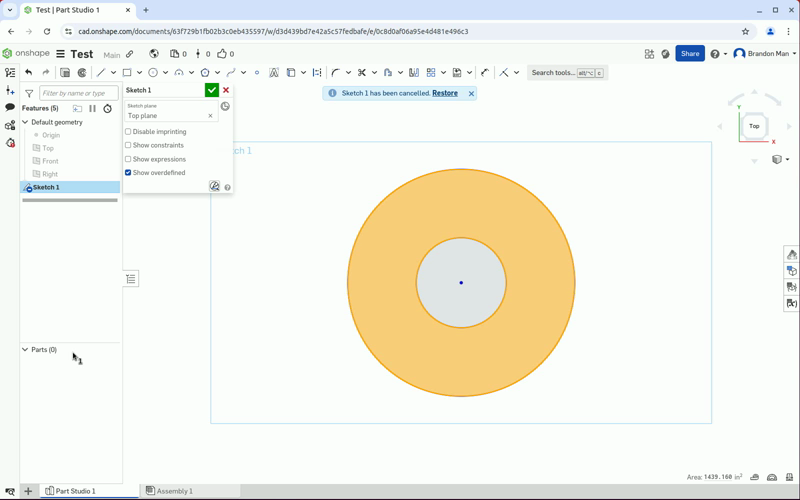
key(shift+y)
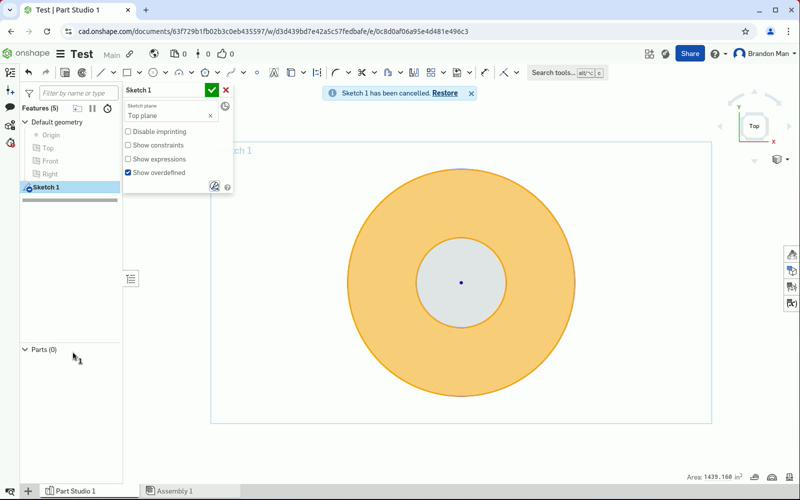
key(shift+e)
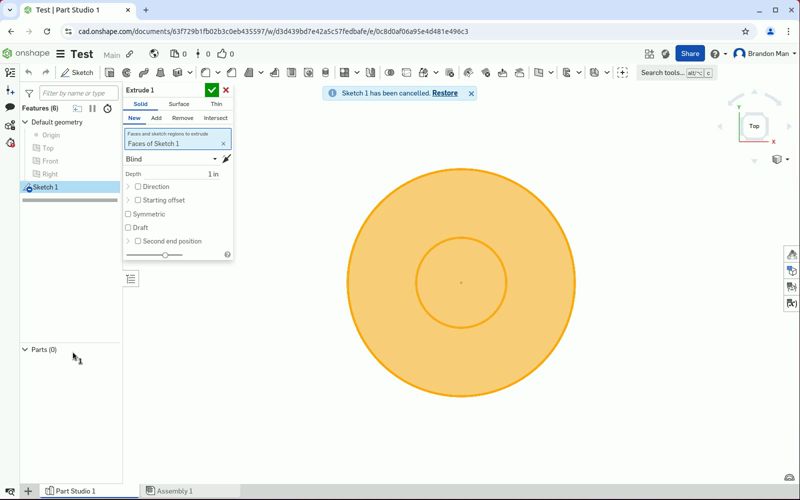
mouse_move(143, 106)
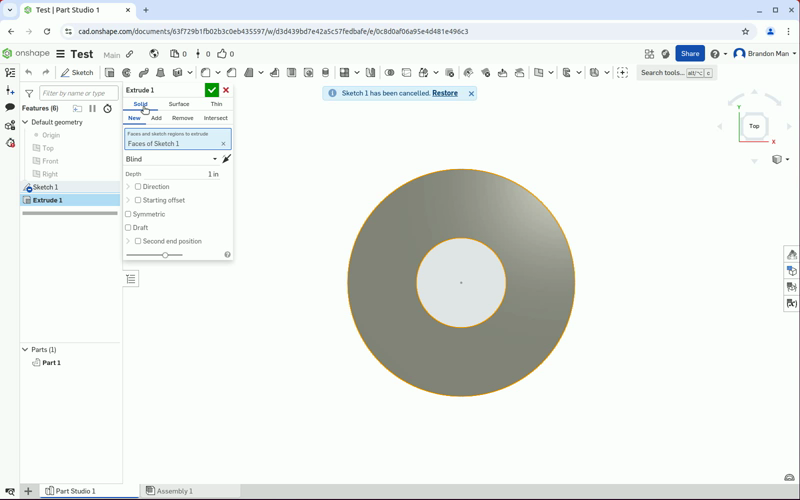
click(143, 106)
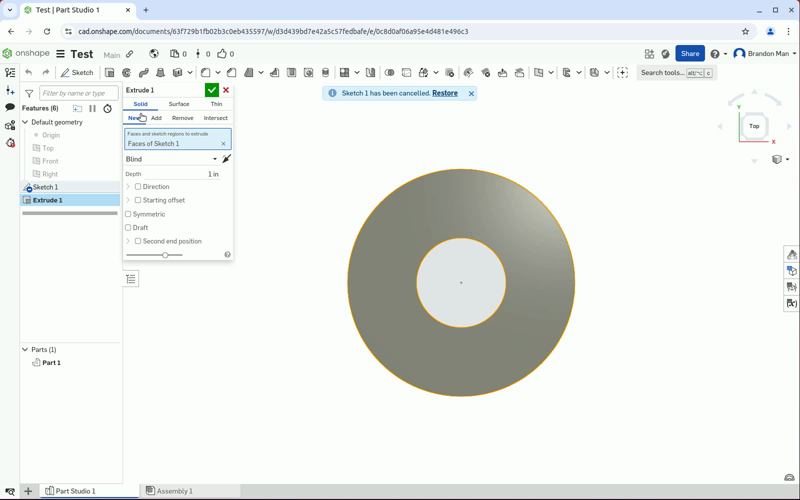
mouse_move(137, 120)
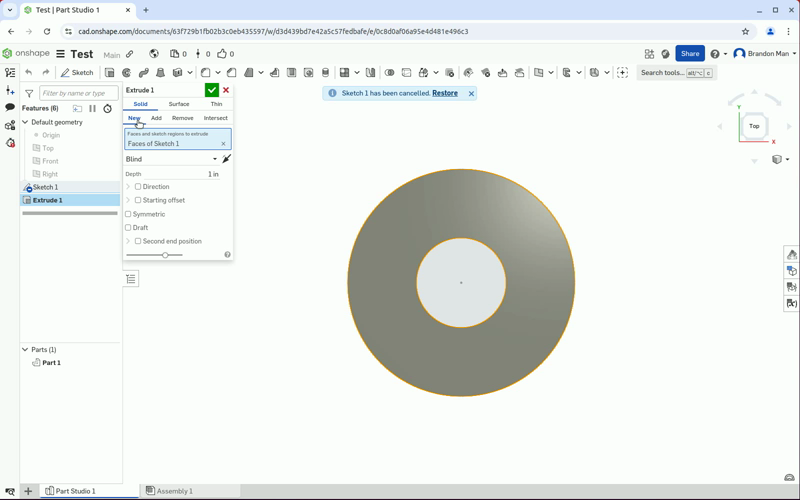
click(137, 120)
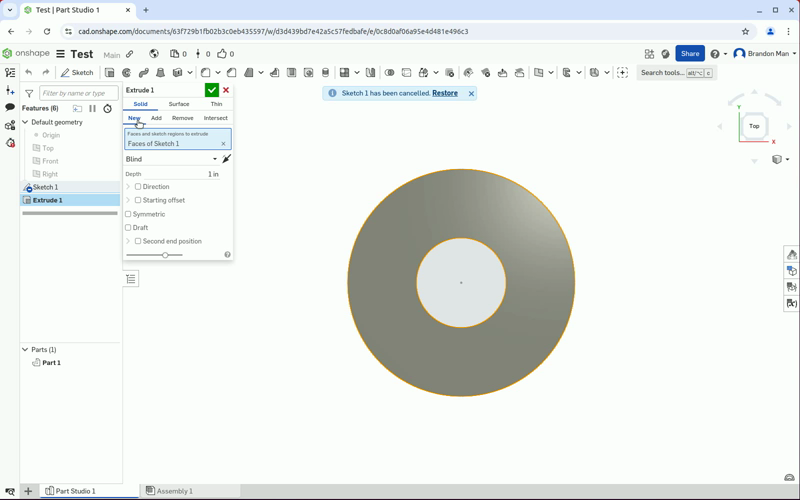
key(tab, 4)
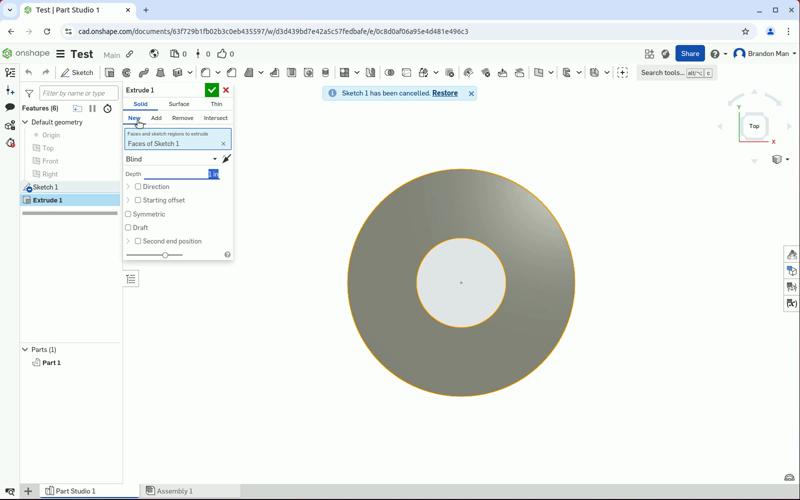
text(6.981)
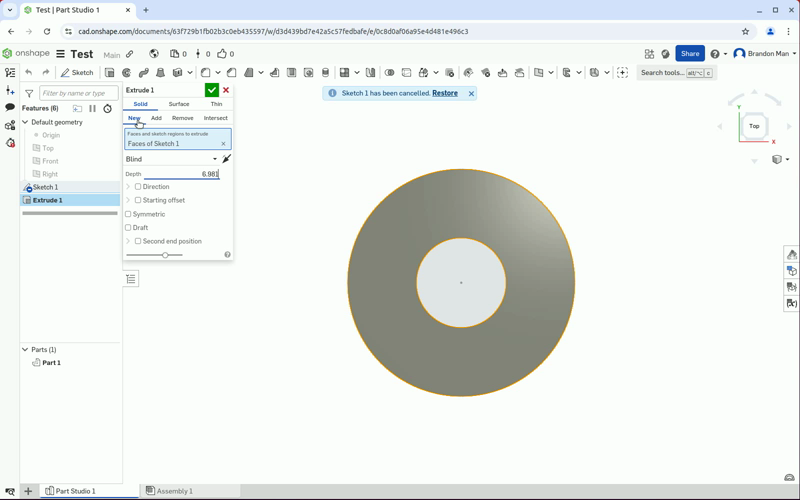
key(enter)
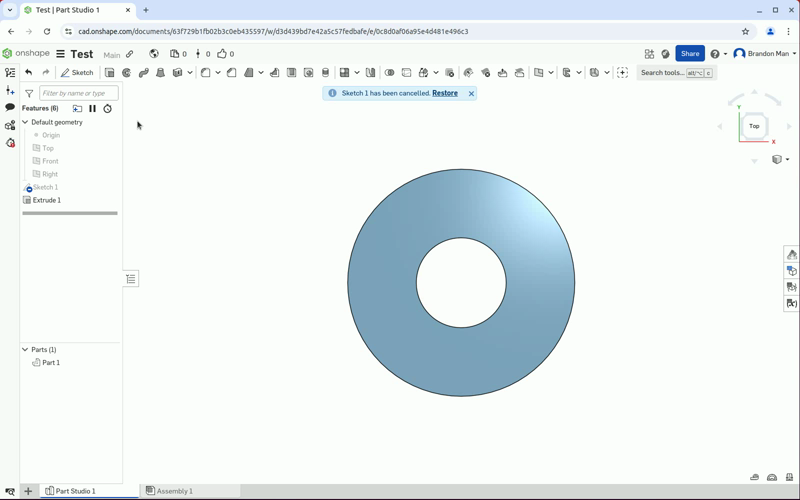
key(shift+h)
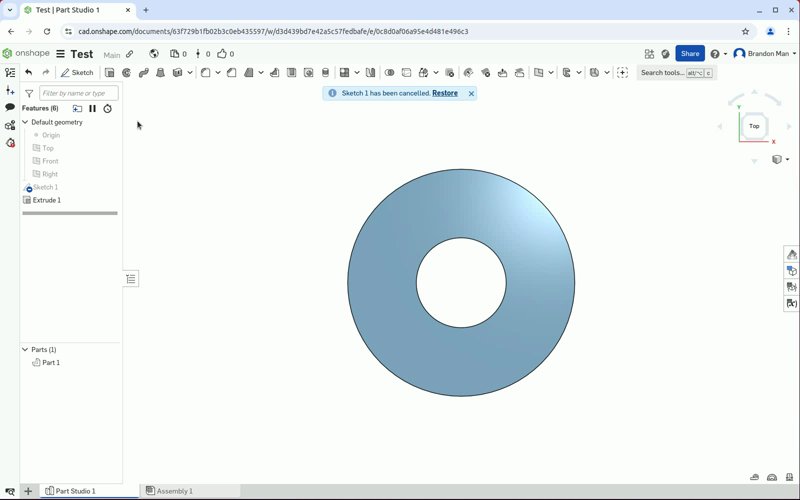
key(shift+h)
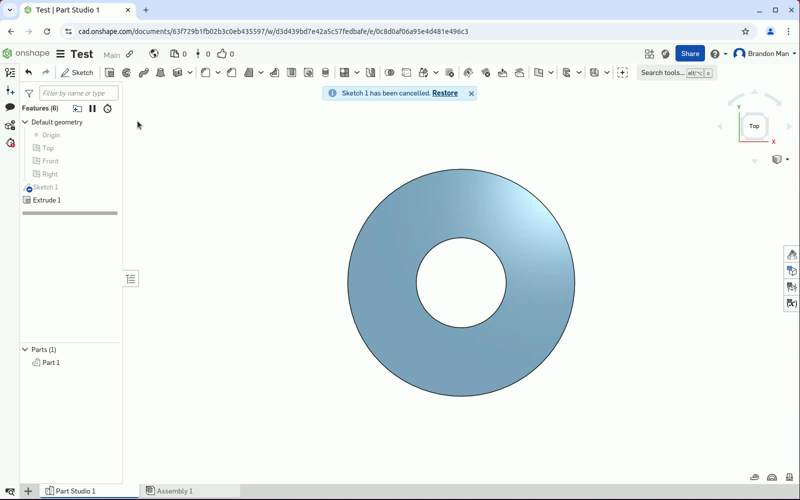
mouse_move(73, 189)
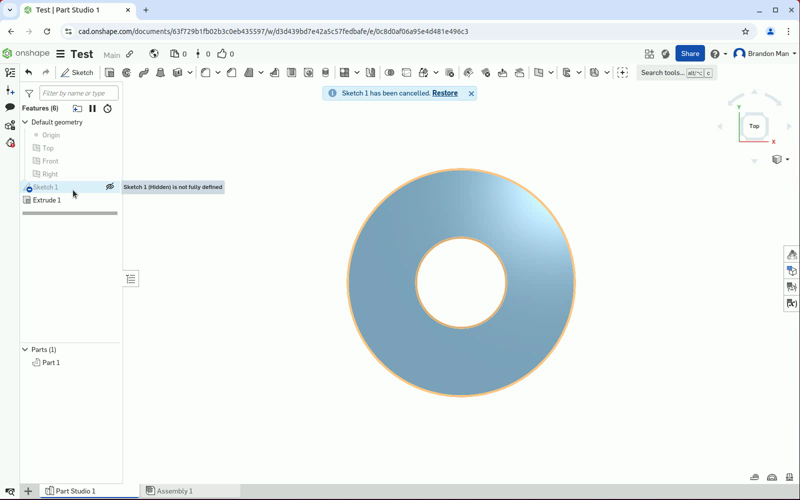
click(73, 189)
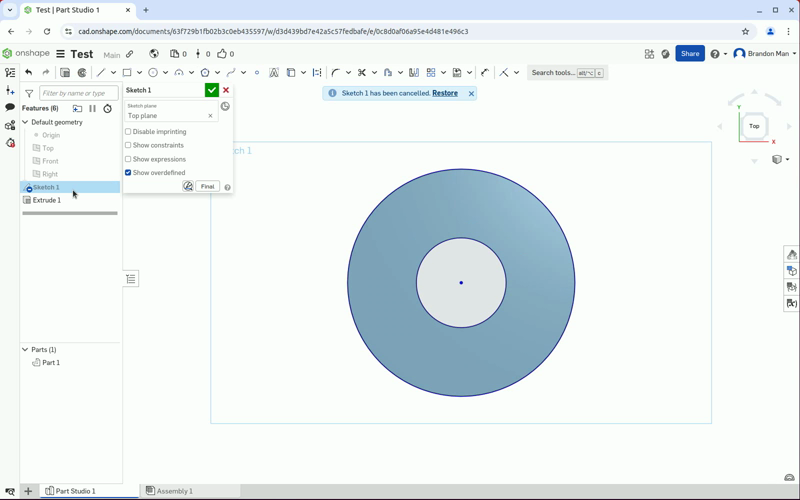
mouse_move(229, 92)
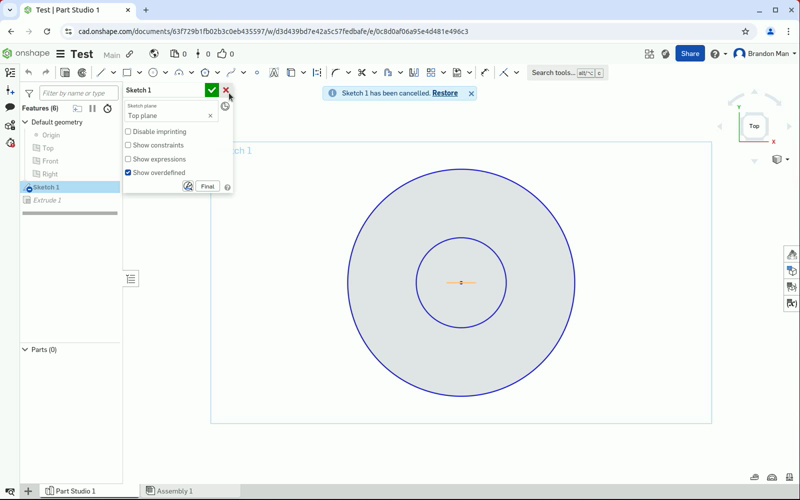
click(229, 92)
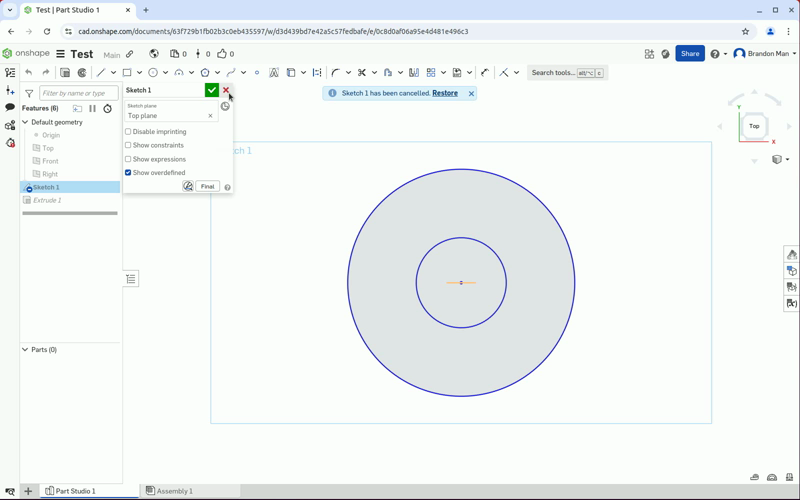
key(shift+s)
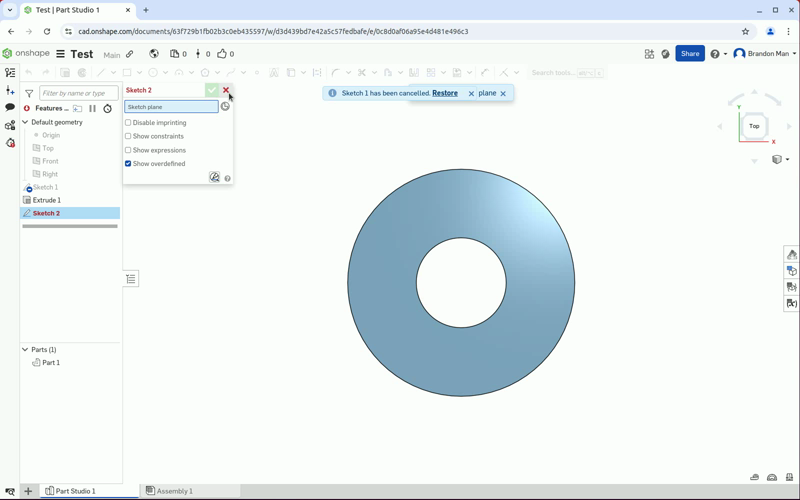
mouse_move(73, 150)
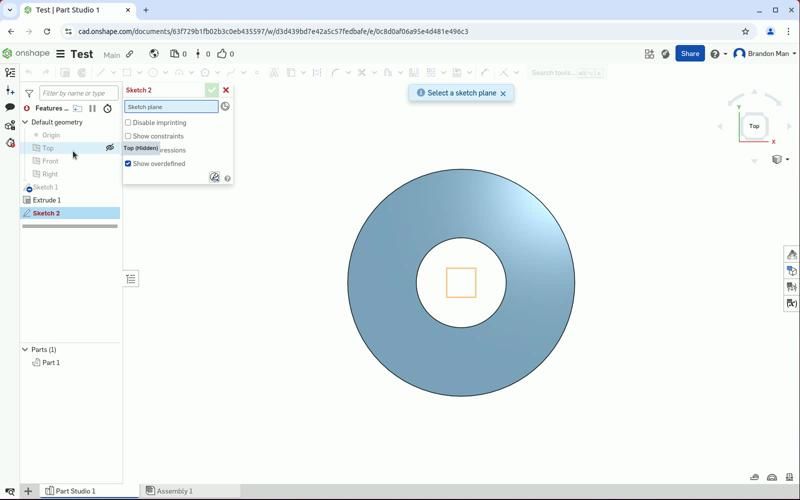
click(73, 150)
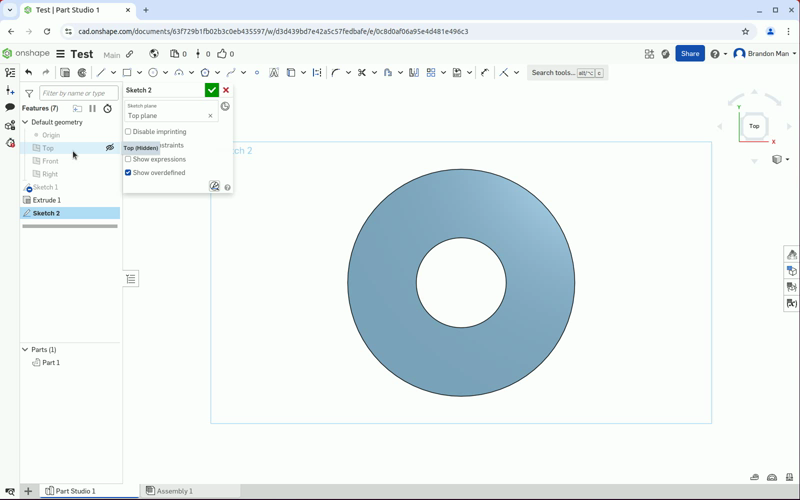
mouse_move(73, 352)
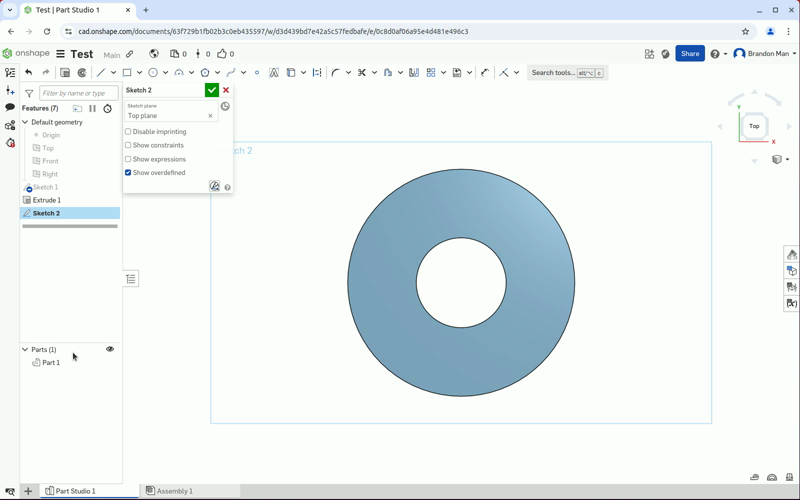
key(y)
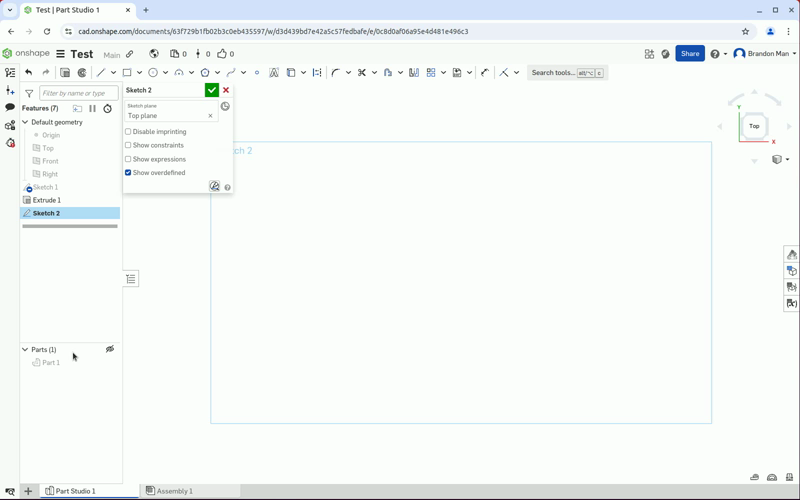
key(c)
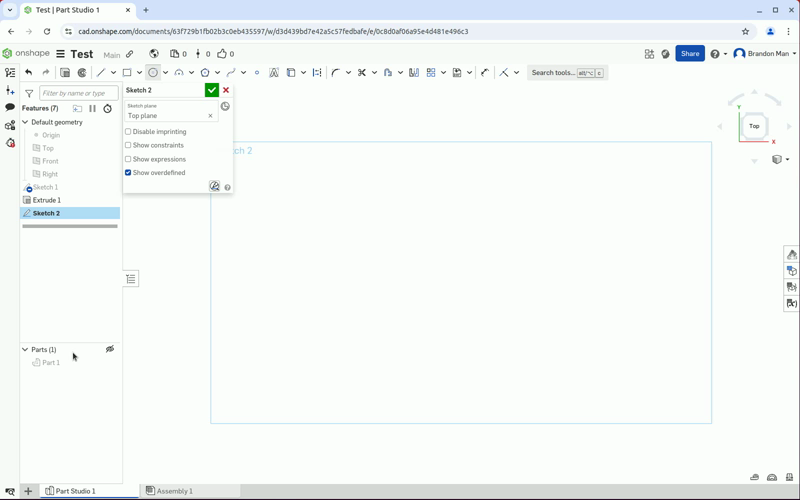
key_down(shift)
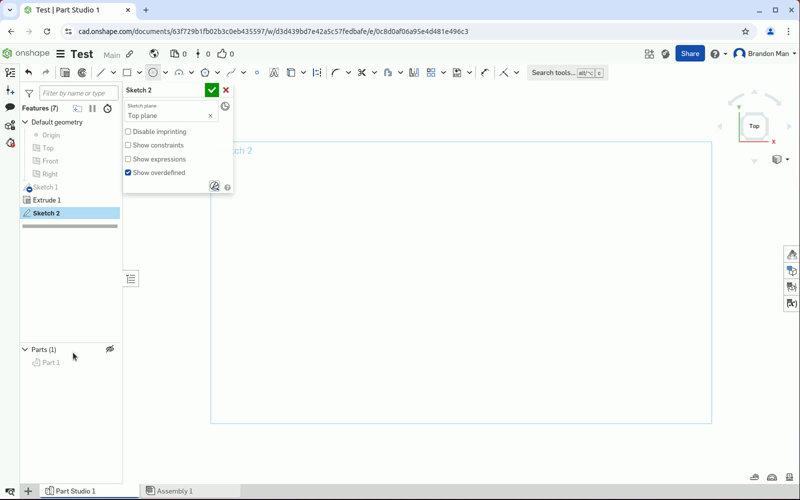
mouse_move(461, 282)
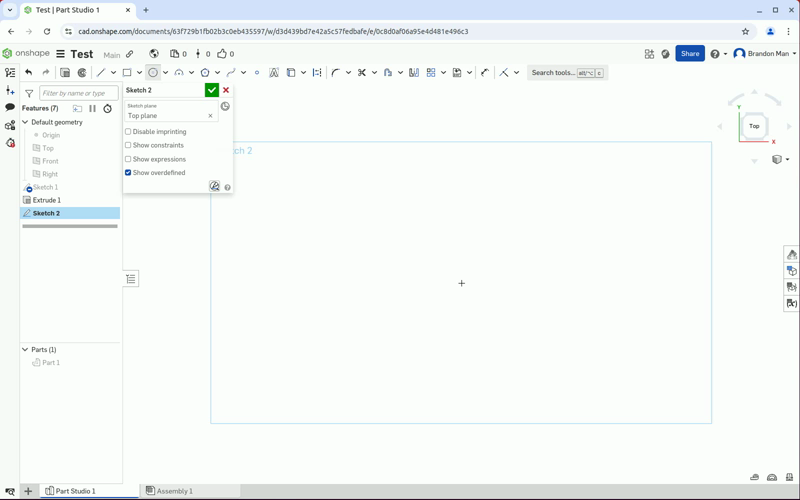
click(461, 282)
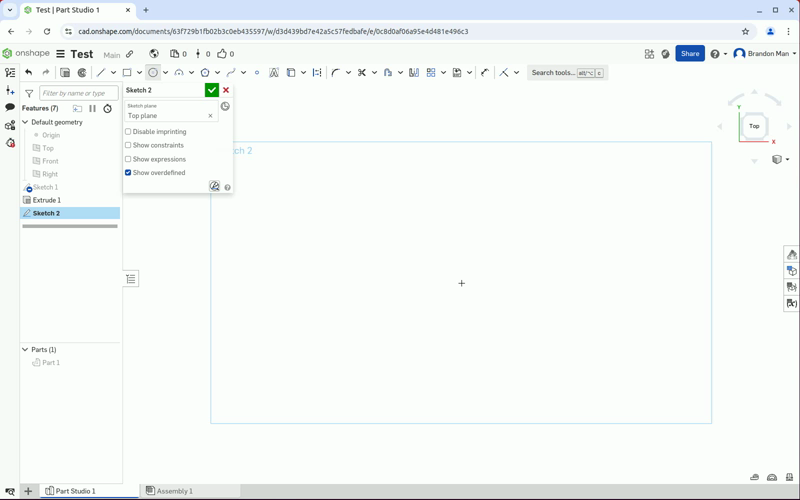
key_up(shift)
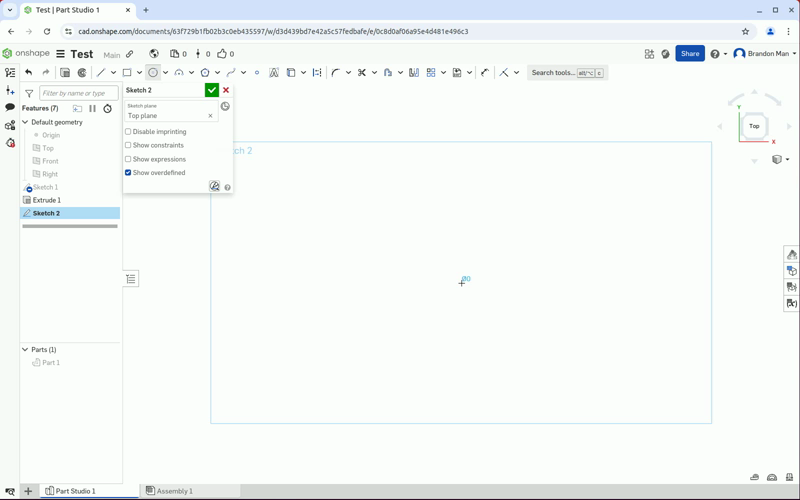
mouse_move(507, 282)
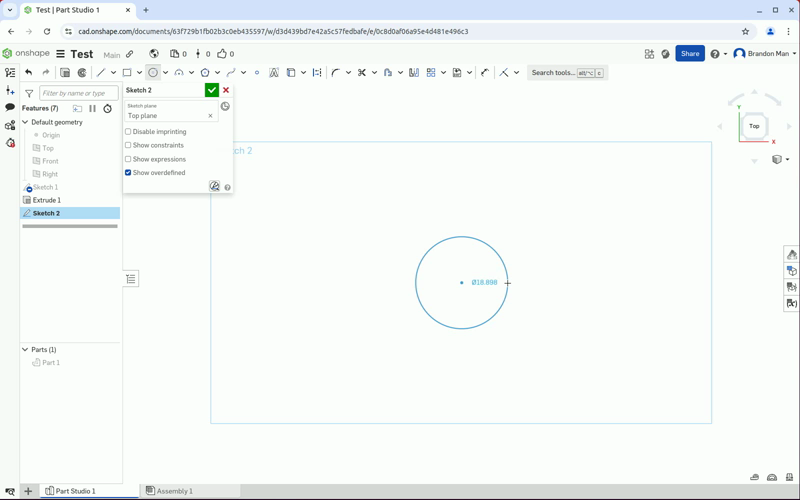
click(507, 282)
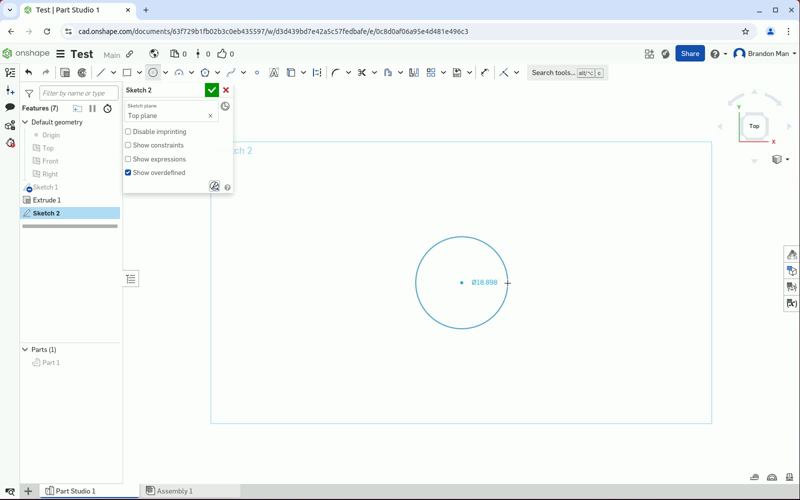
key(esc)
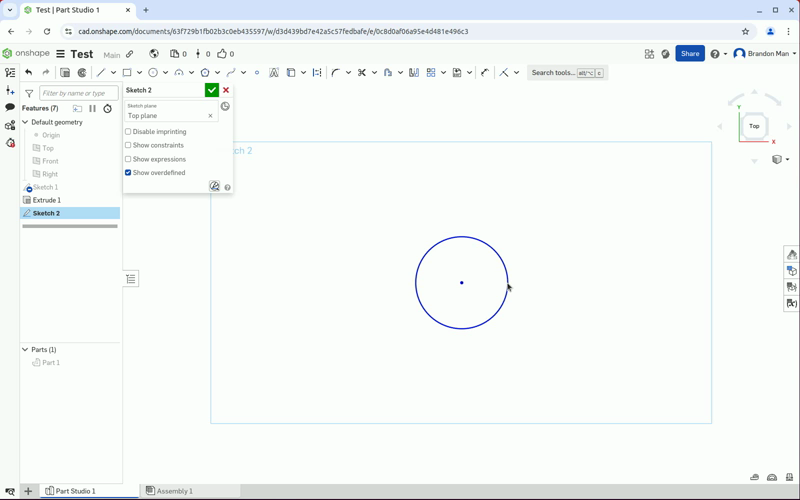
mouse_move(497, 287)
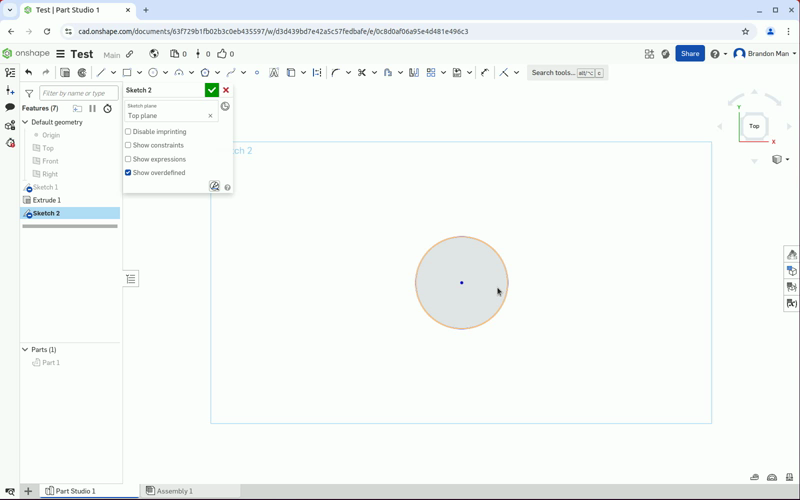
click(497, 287)
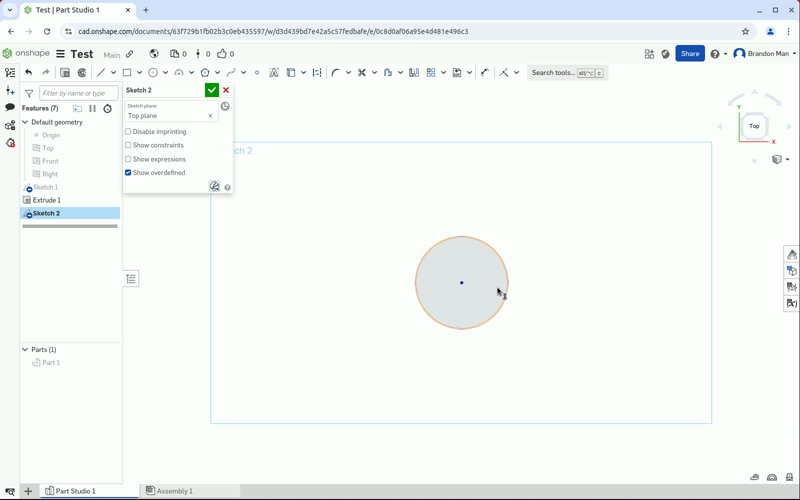
mouse_move(73, 352)
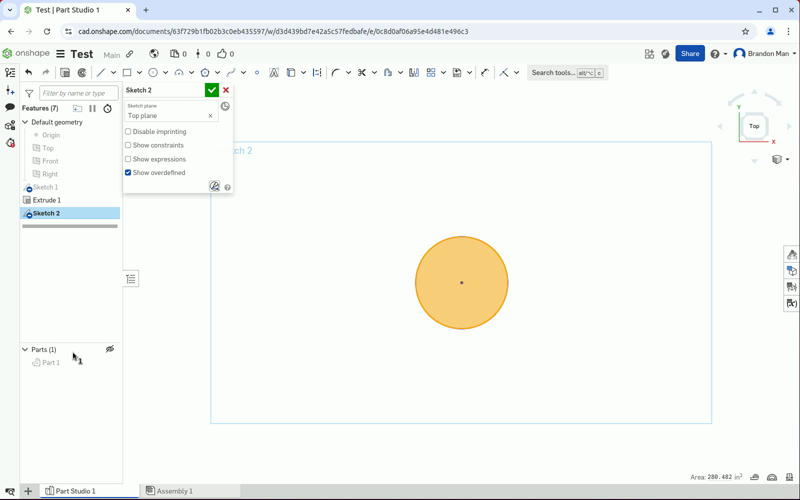
key(shift+y)
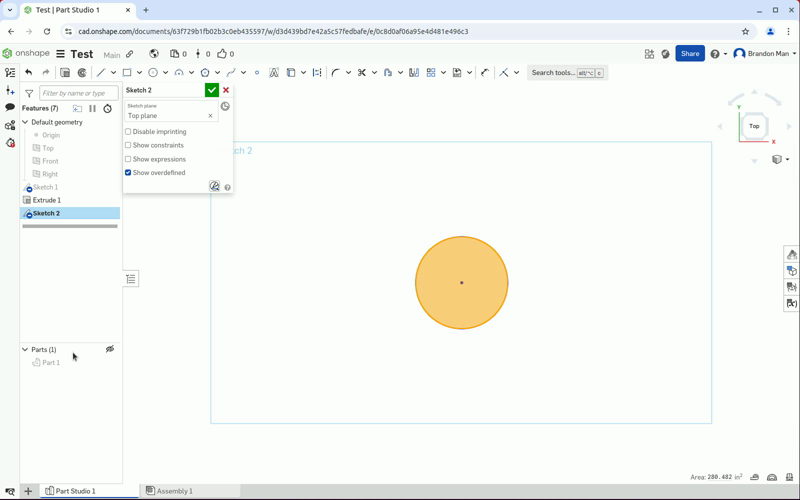
key(shift+e)
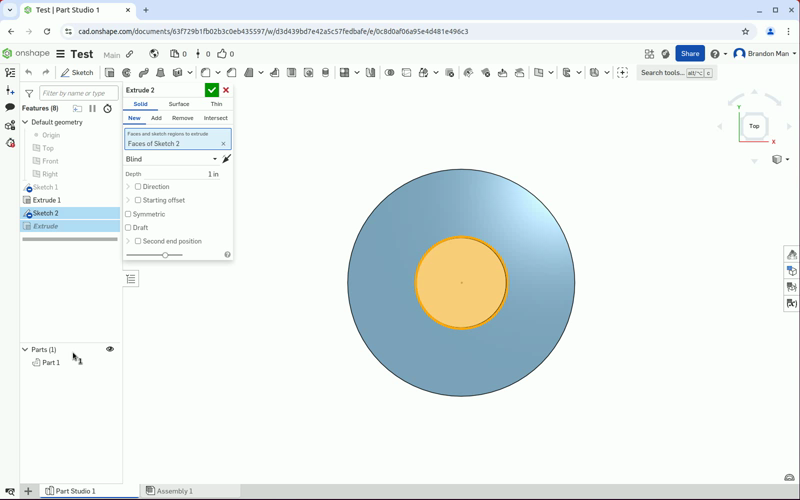
mouse_move(143, 106)
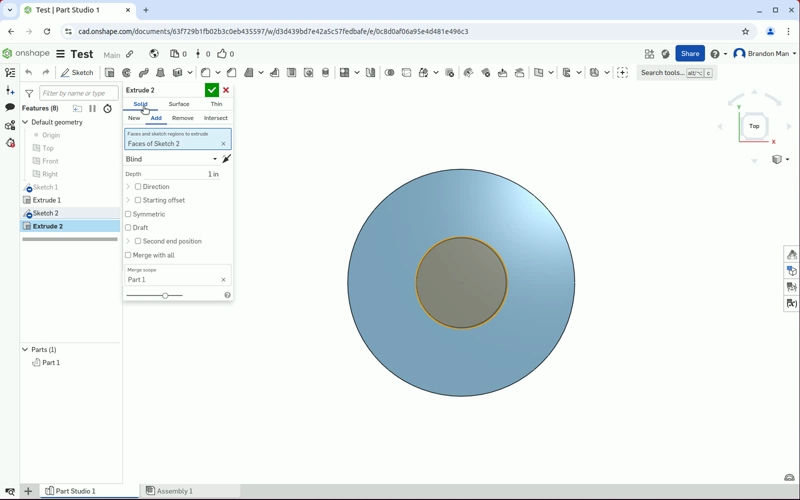
click(143, 106)
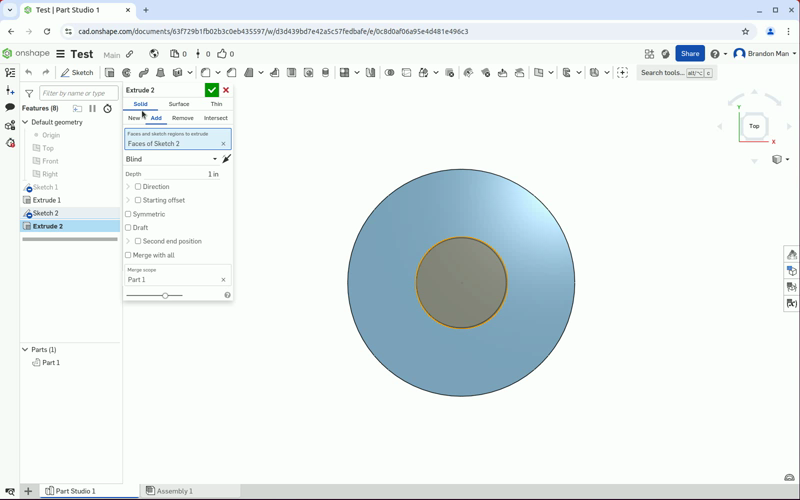
mouse_move(137, 120)
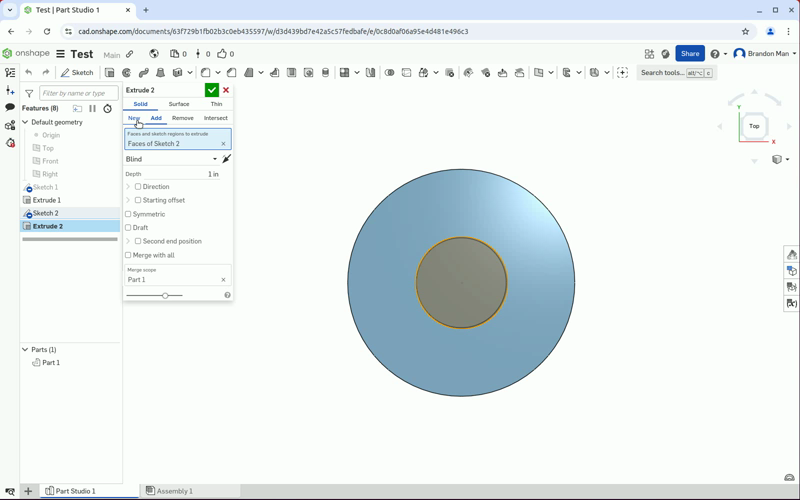
click(137, 120)
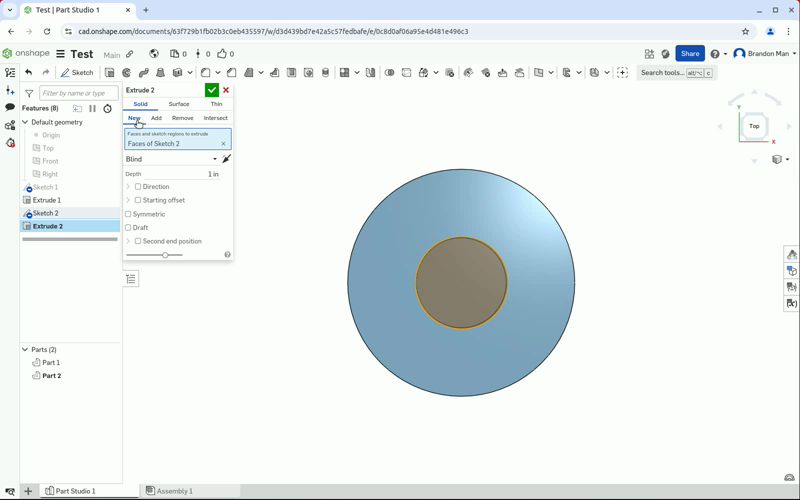
key(tab, 4)
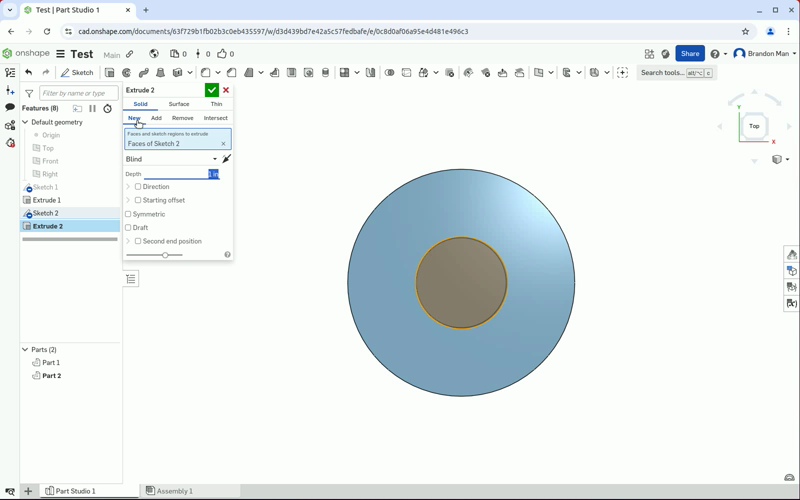
text(14.202)
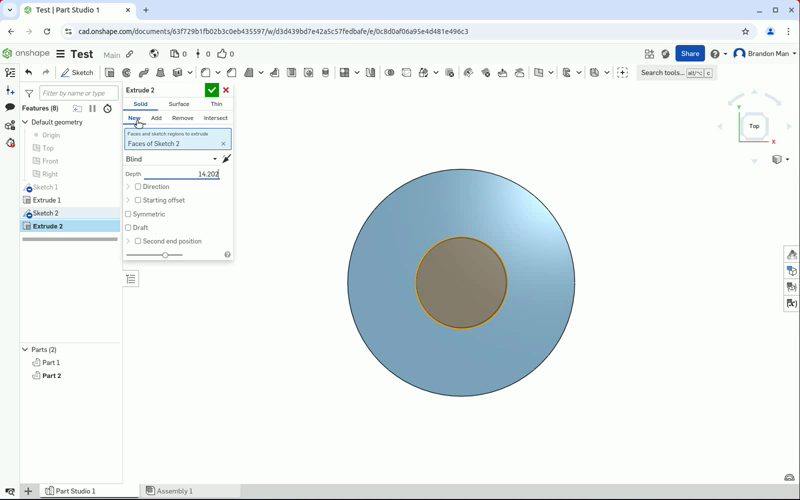
key(enter)
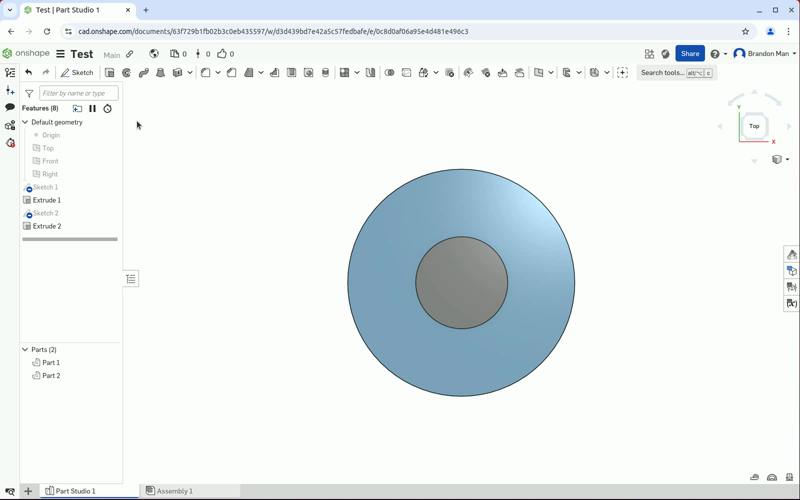
key(shift+h)
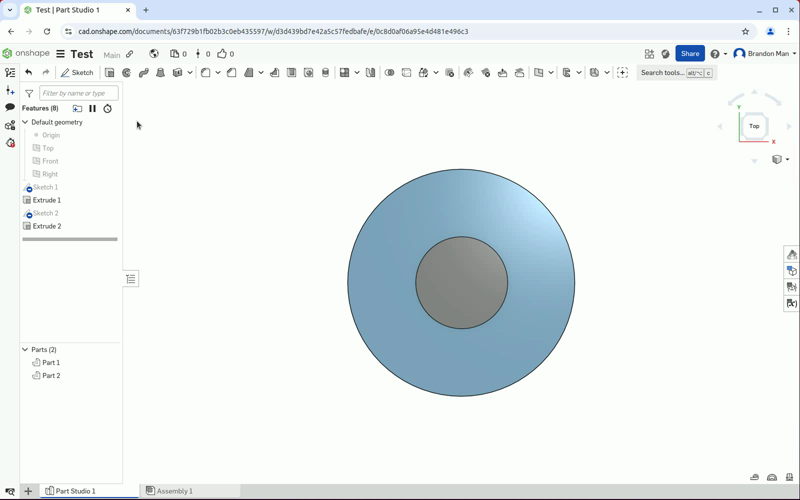
key(shift+h)
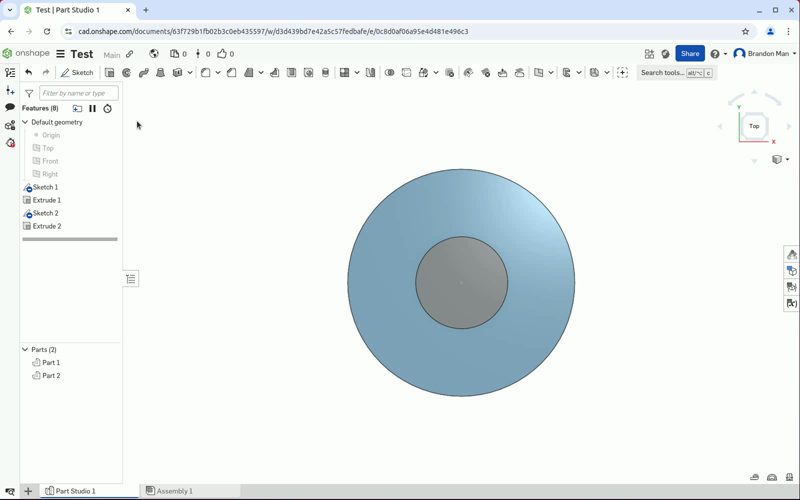
key(shift+7)
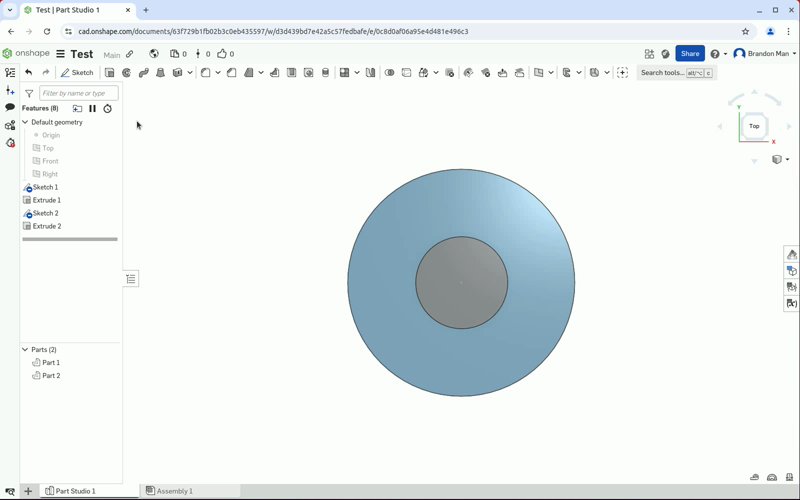
key(up, 3)
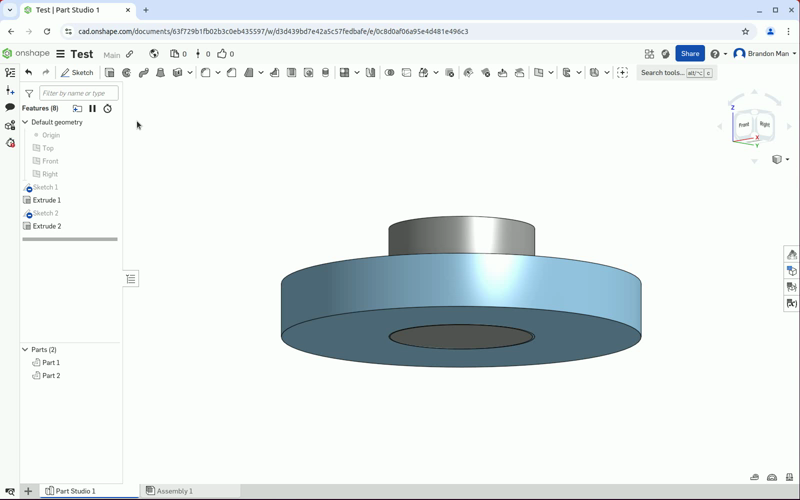
key(left, 3)
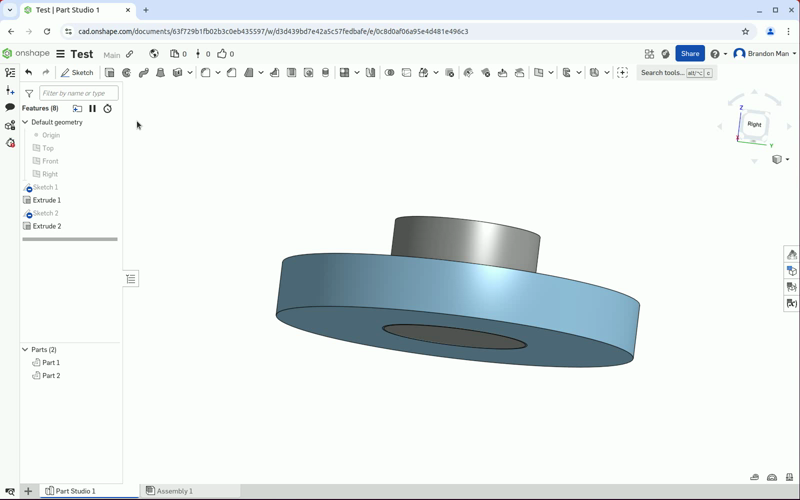
key(right, 3)
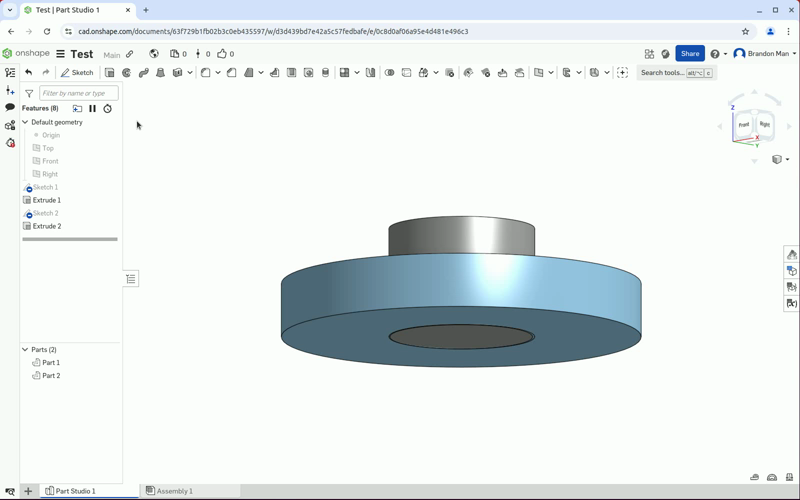
key(down, 3)
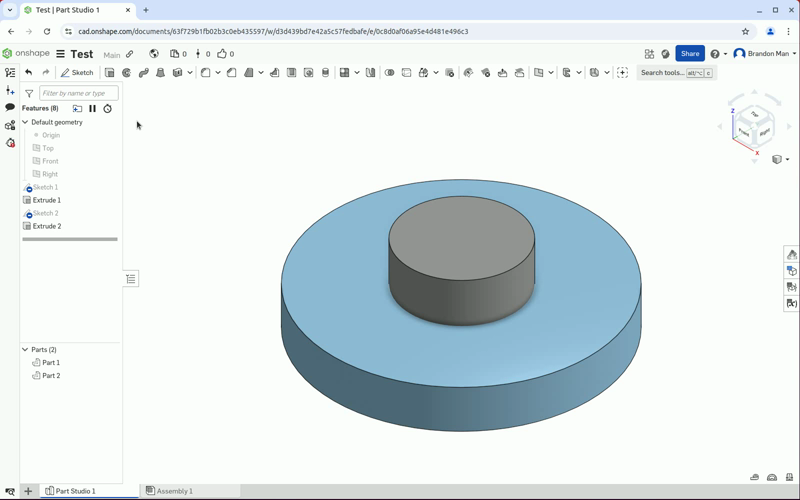
mouse_move(73, 189)
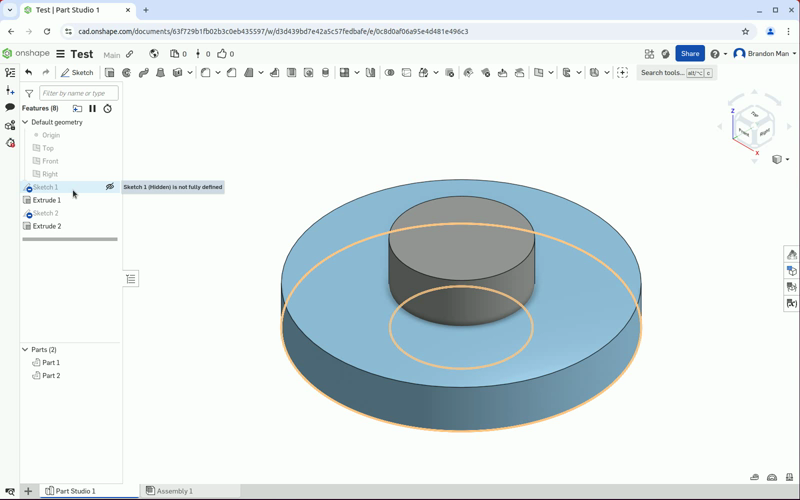
click(73, 189)